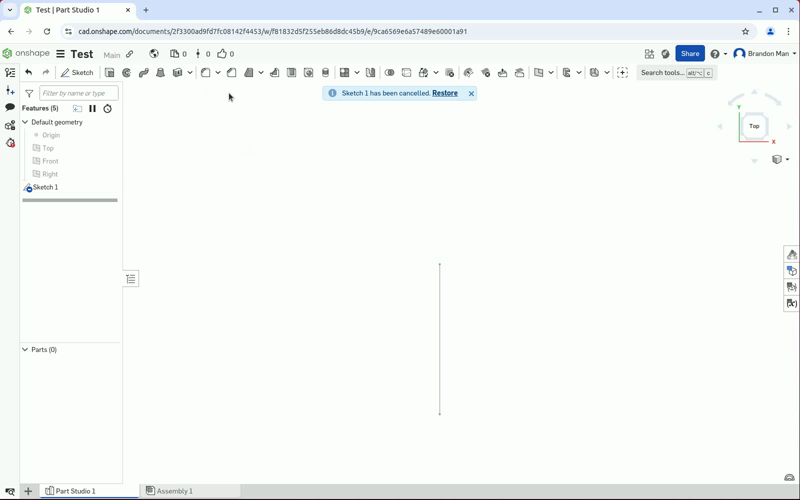
key(shift+h)
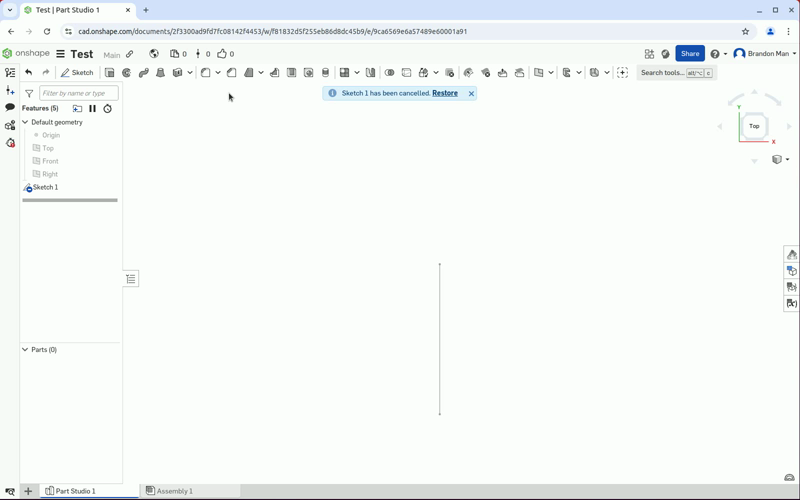
key(shift+s)
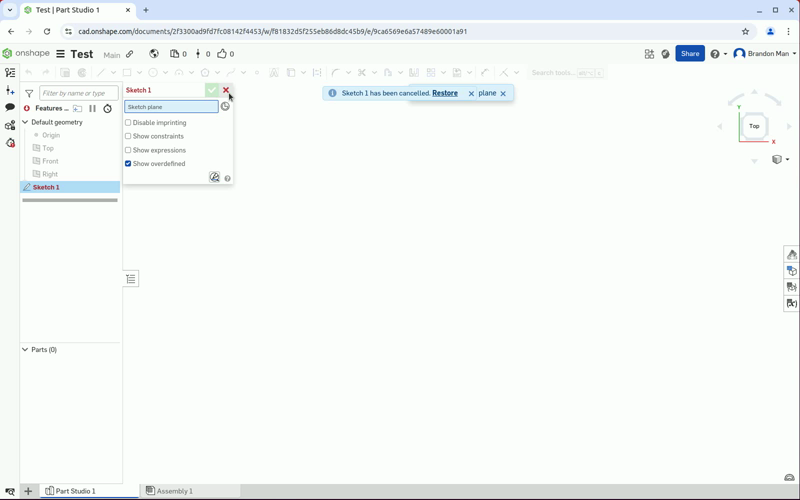
mouse_move(73, 150)
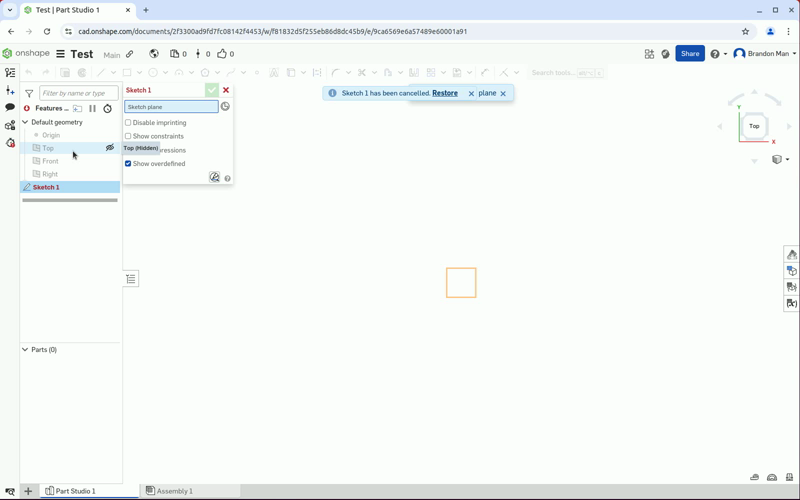
click(73, 150)
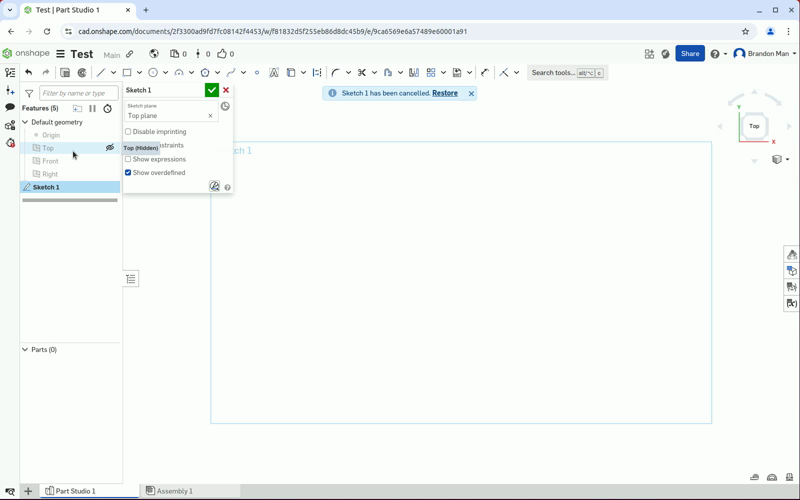
mouse_move(73, 352)
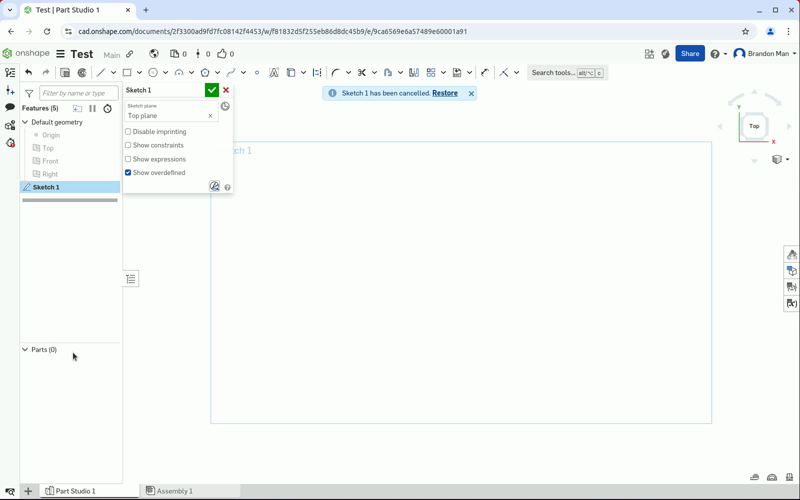
key(y)
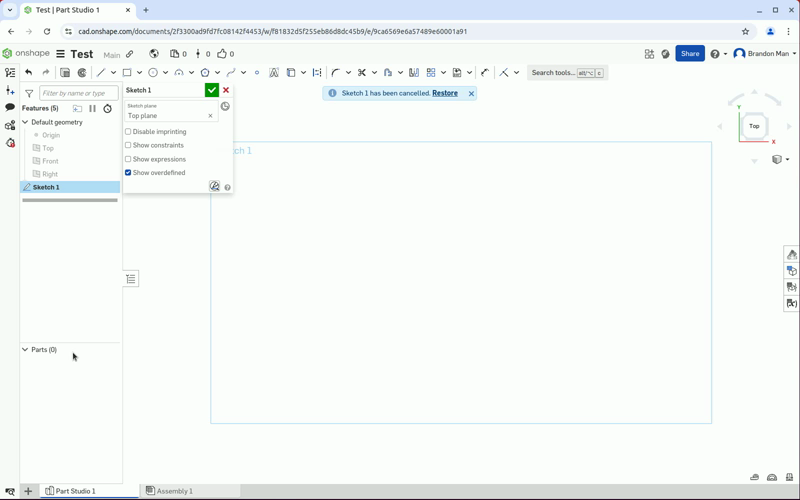
key(c)
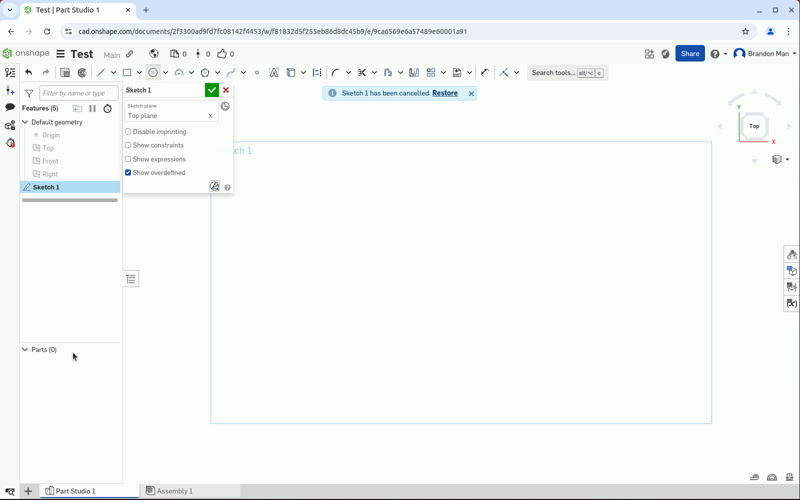
key_down(shift)
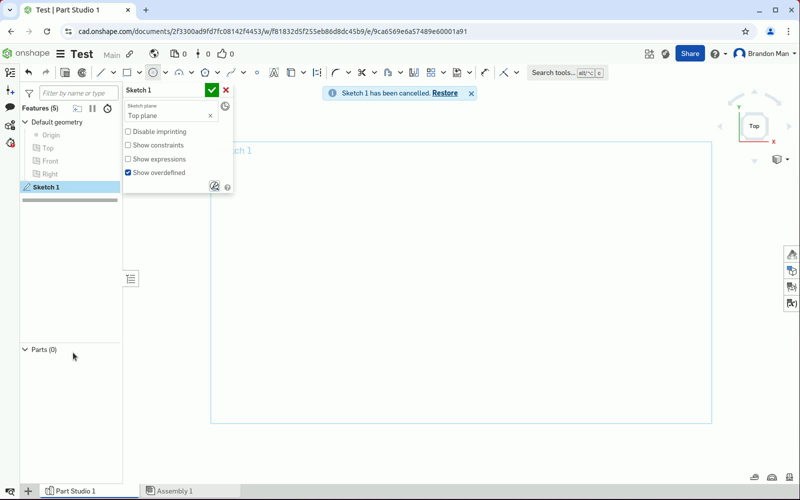
mouse_move(460, 282)
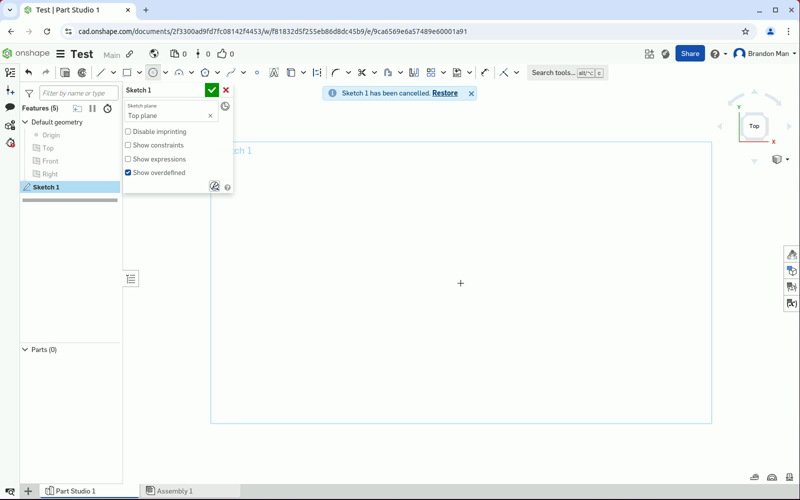
click(460, 282)
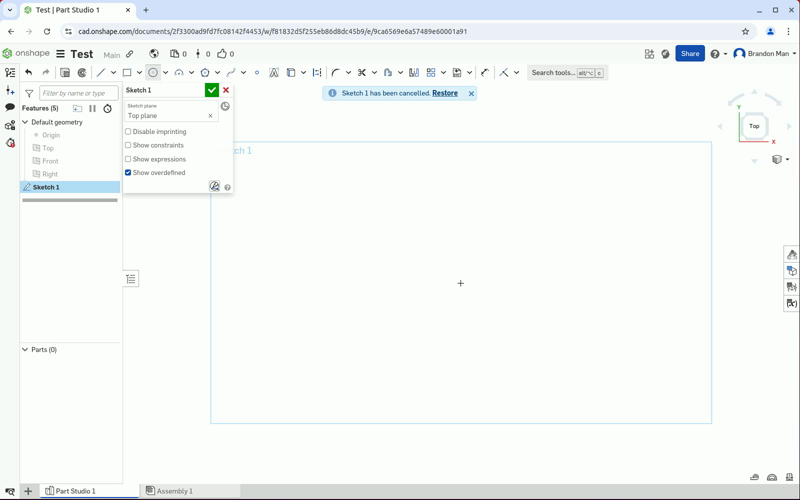
key_up(shift)
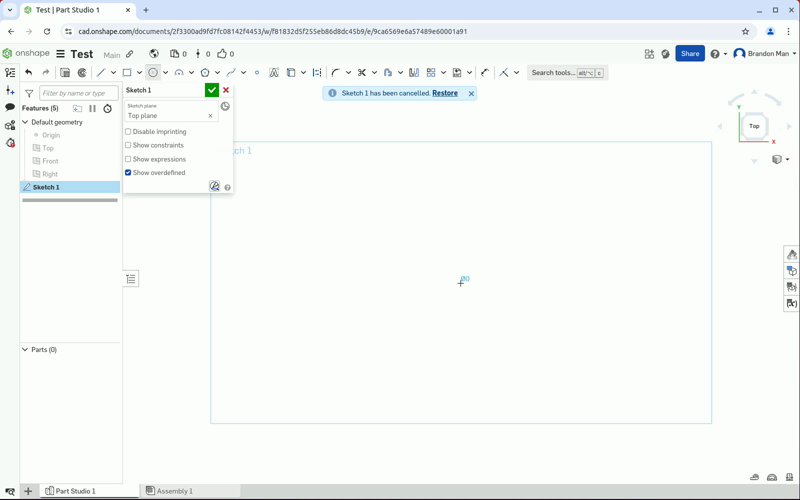
mouse_move(506, 282)
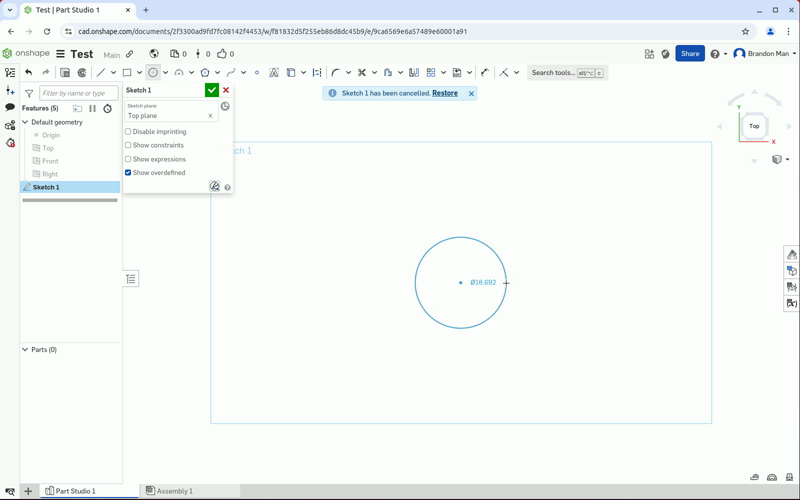
click(506, 282)
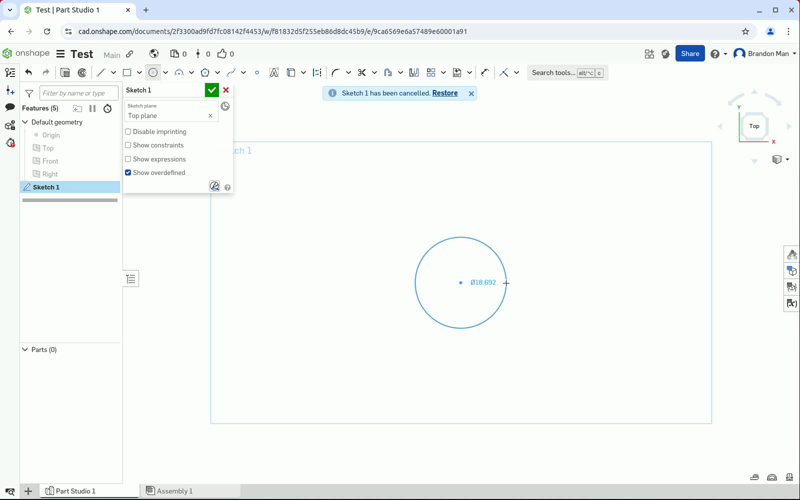
key(esc)
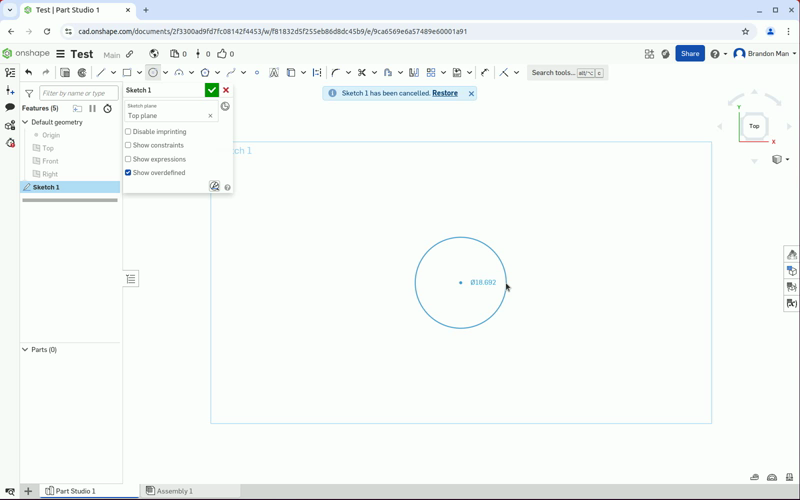
mouse_move(488, 306)
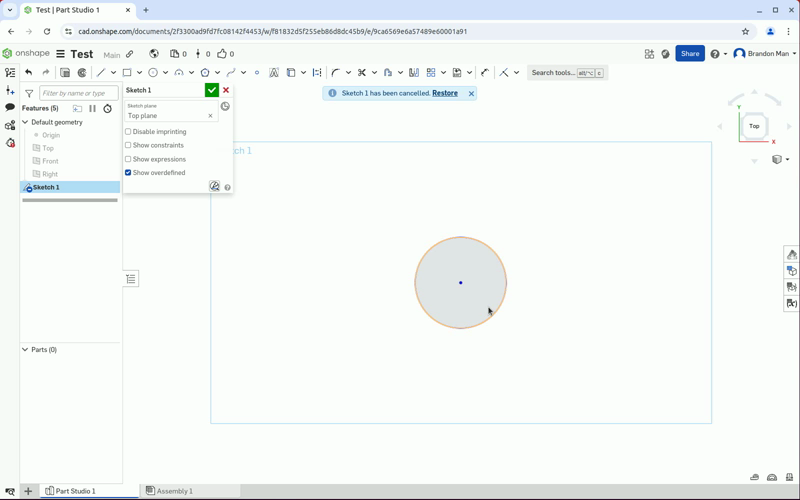
click(488, 306)
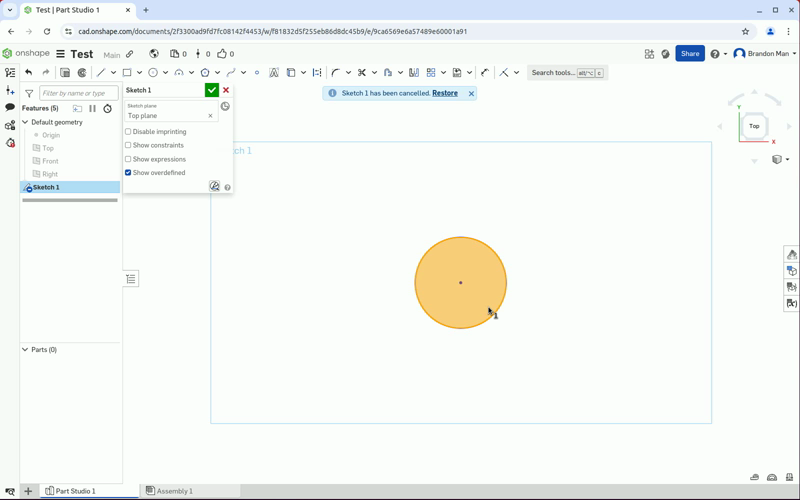
mouse_move(73, 352)
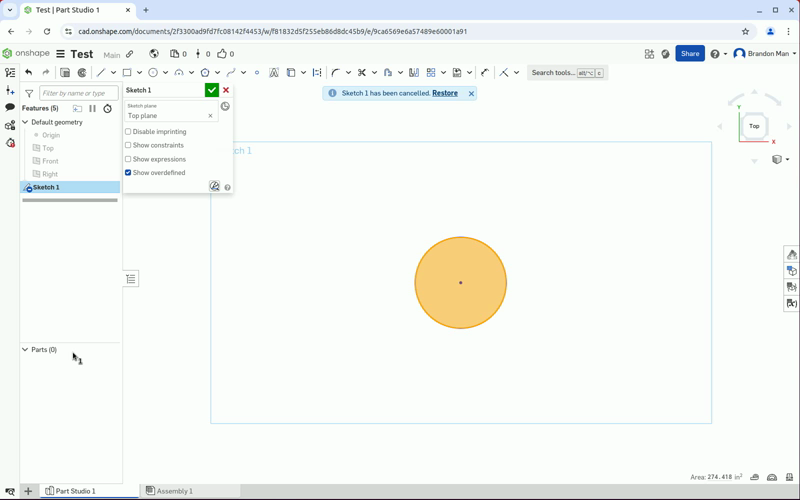
key(shift+y)
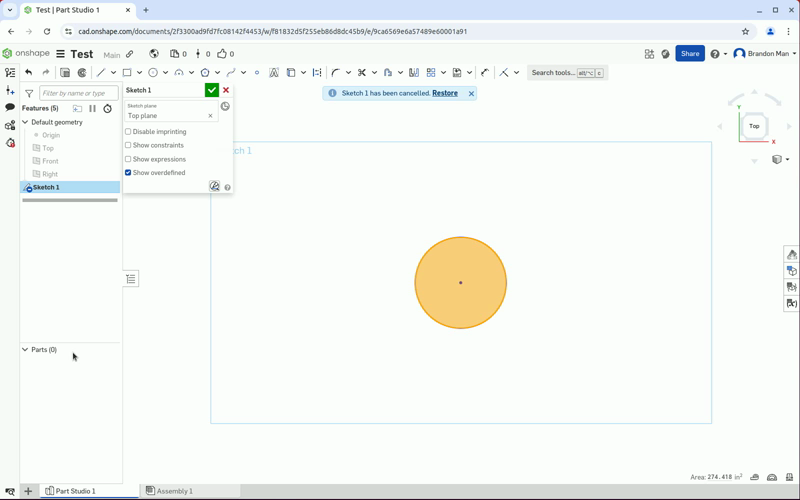
key(shift+e)
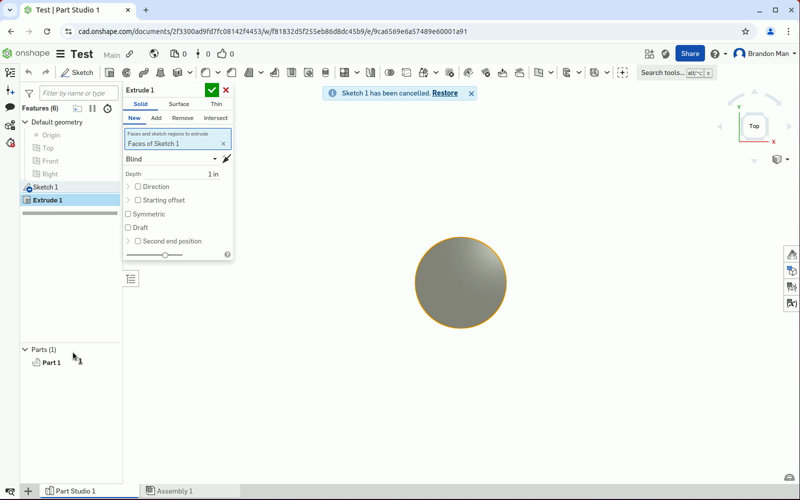
mouse_move(143, 106)
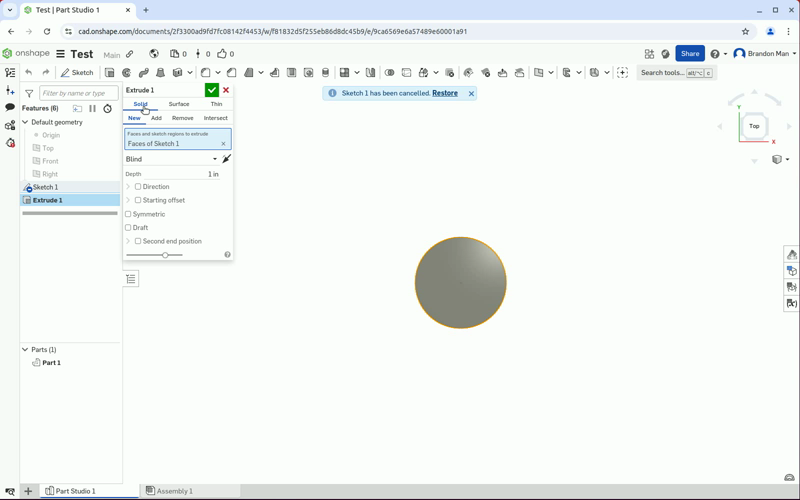
click(143, 106)
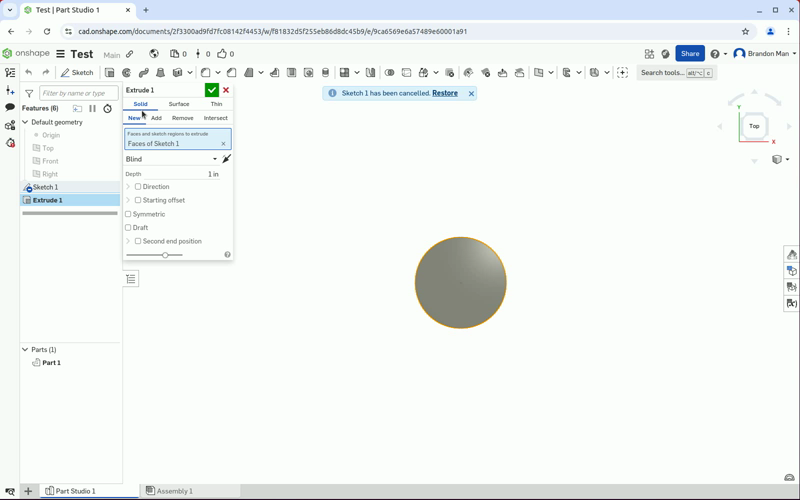
mouse_move(137, 120)
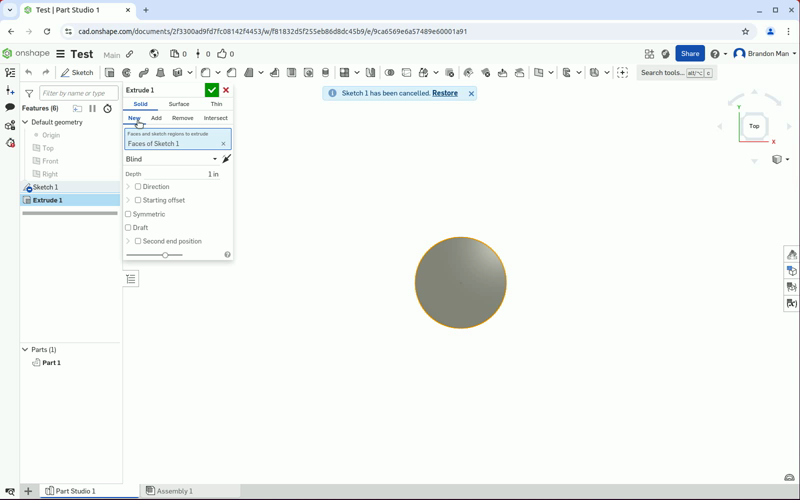
click(137, 120)
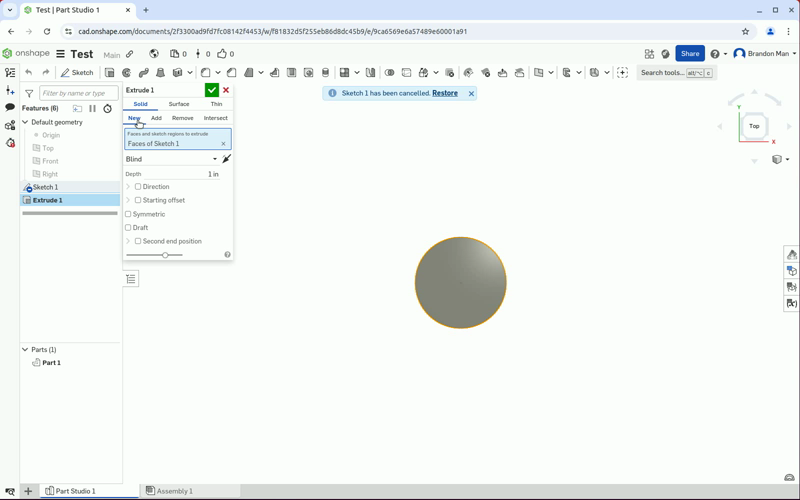
key(tab, 4)
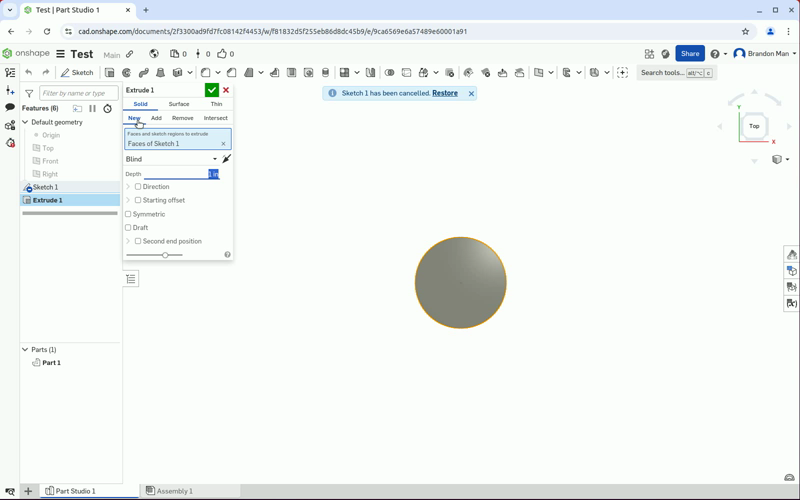
text(16.85)
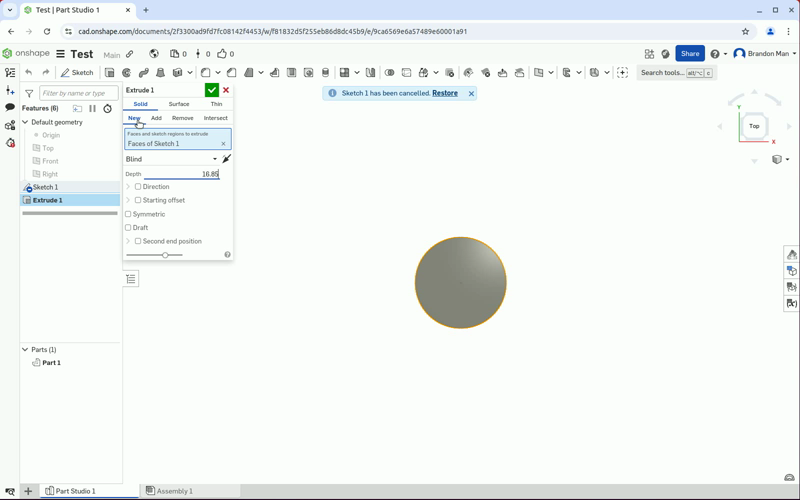
key(enter)
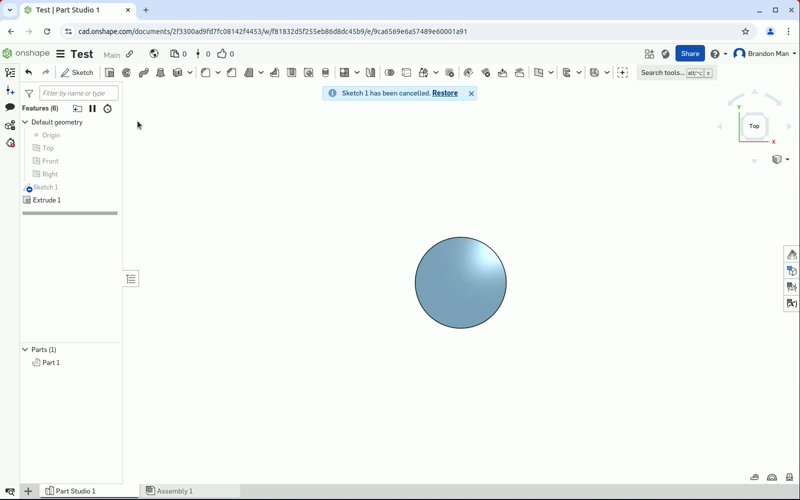
key(shift+h)
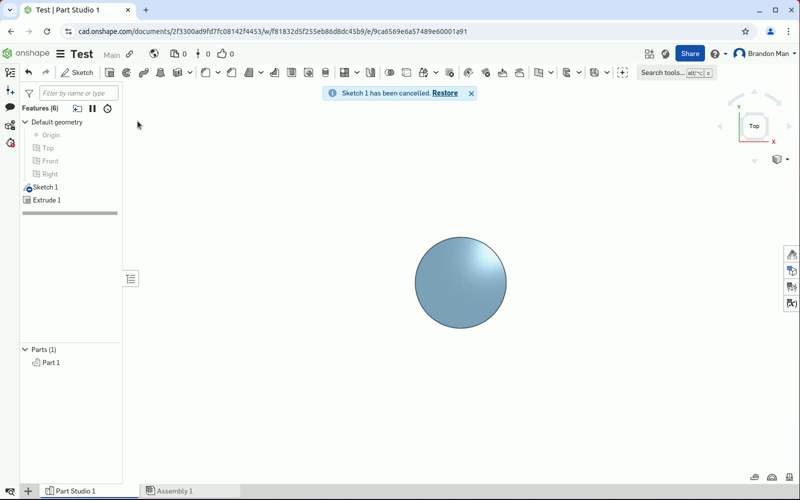
key(shift+h)
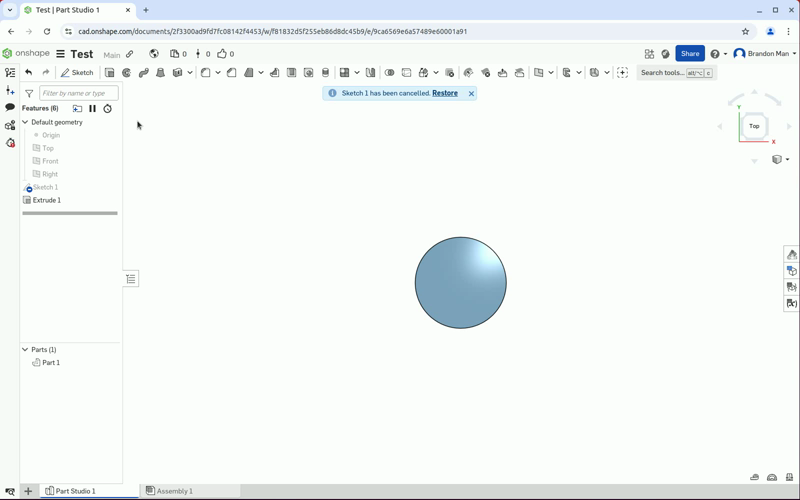
mouse_move(73, 189)
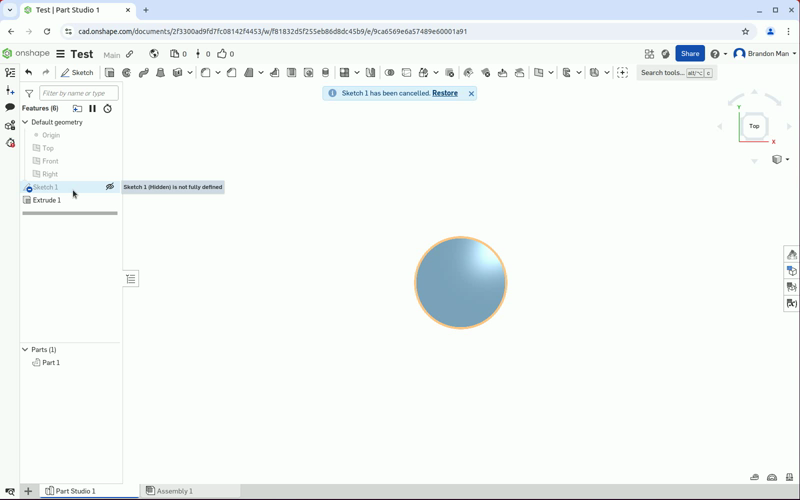
click(73, 189)
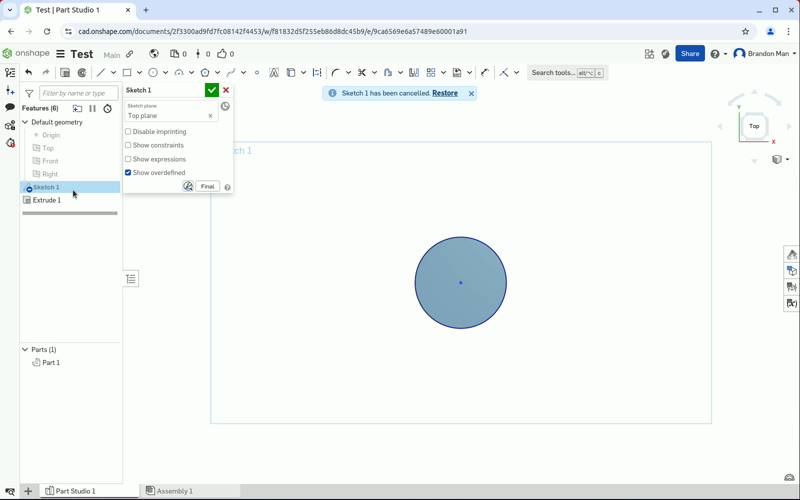
mouse_move(229, 92)
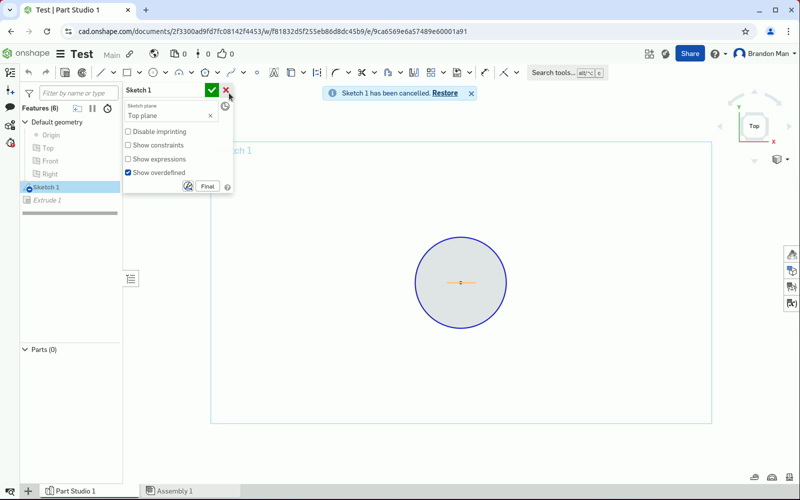
click(229, 92)
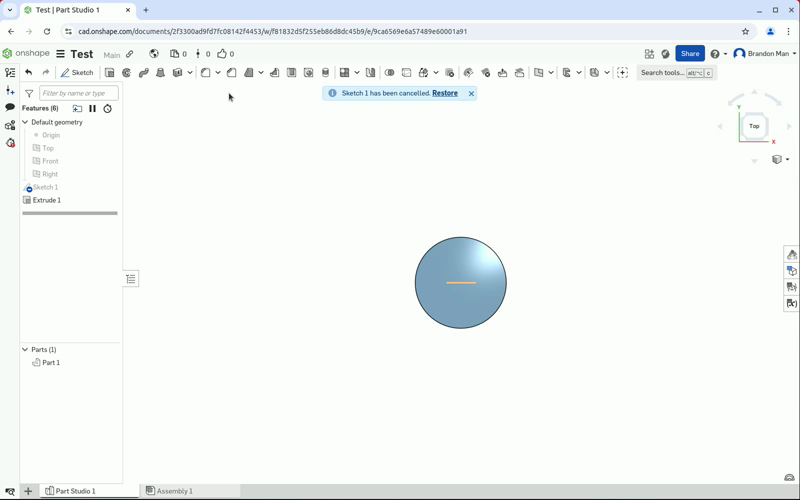
mouse_move(541, 75)
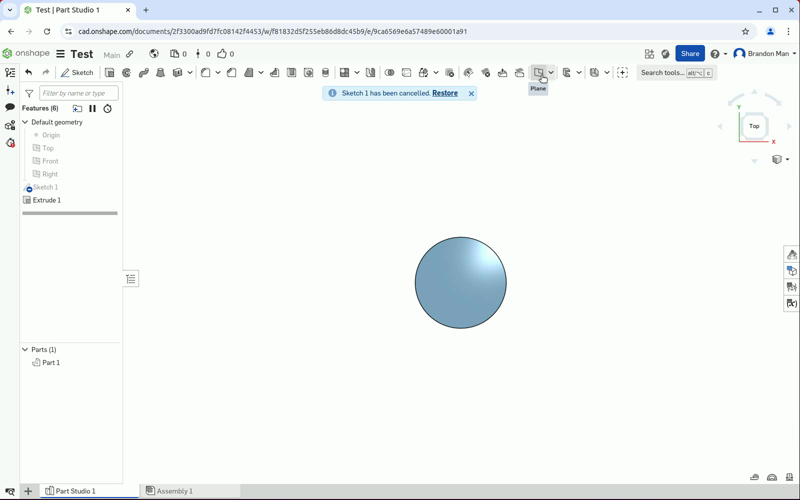
click(541, 75)
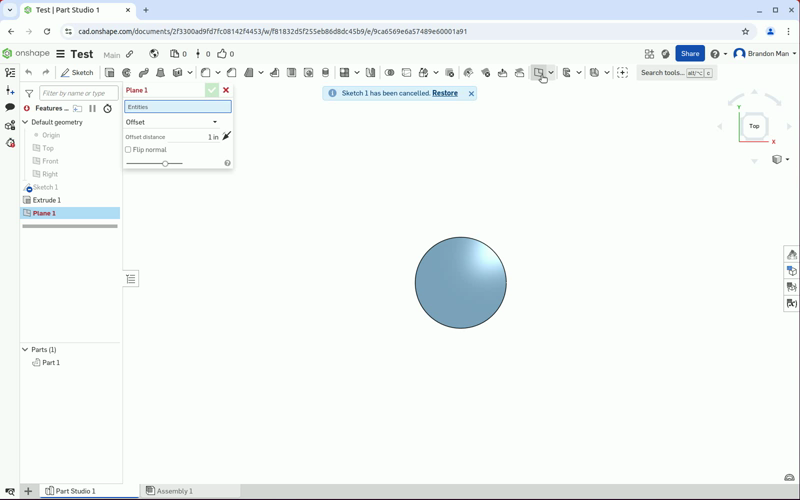
mouse_move(73, 150)
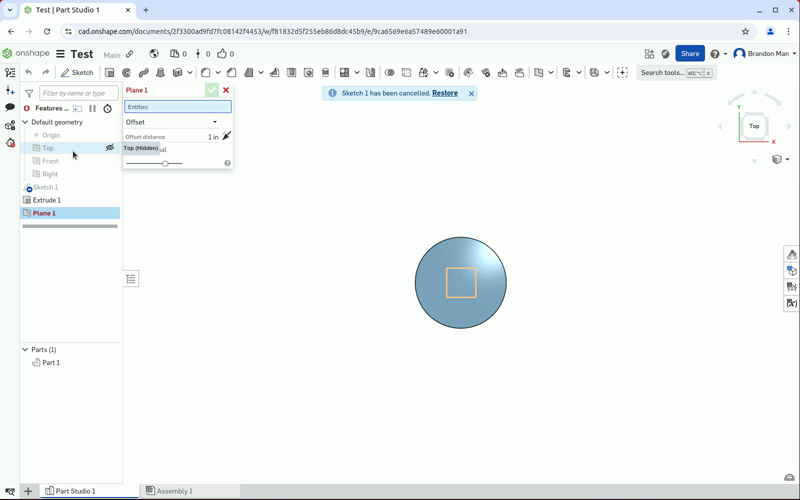
click(73, 150)
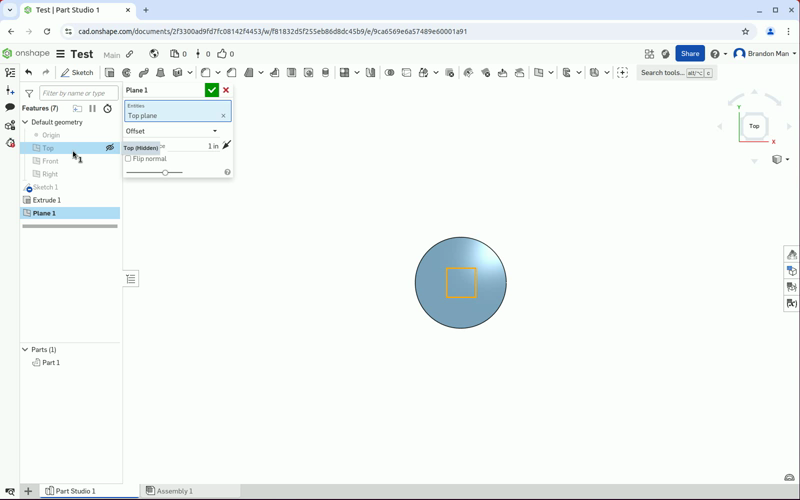
key(tab, 2)
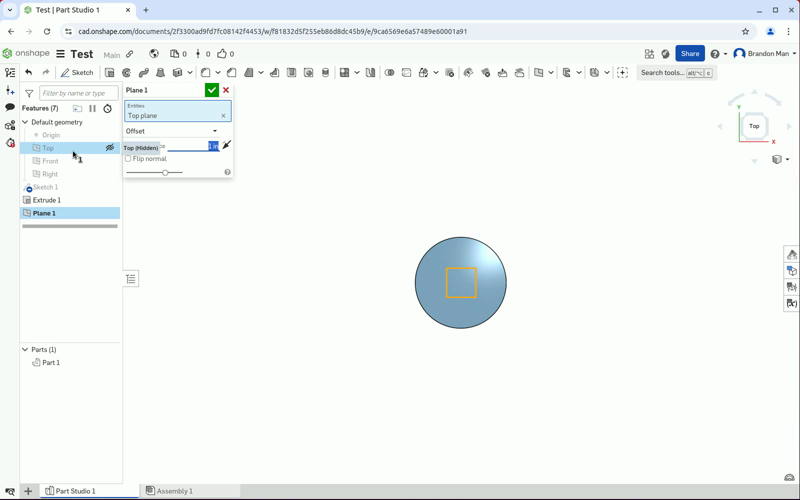
text(16.854)
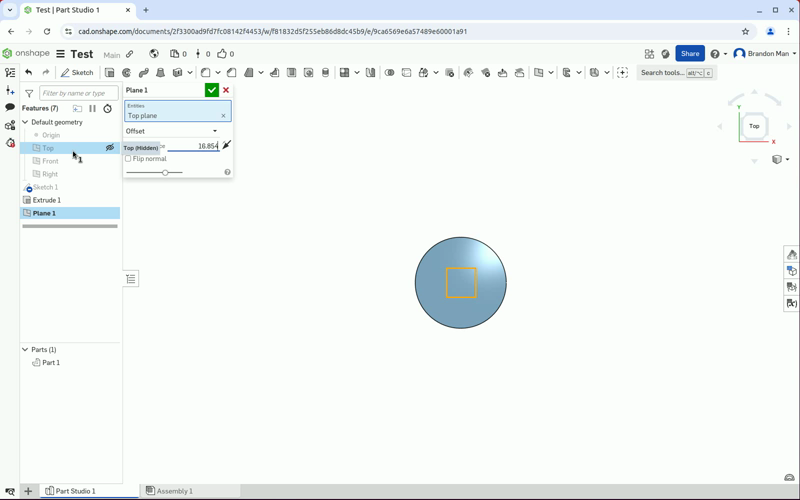
key(enter, 2)
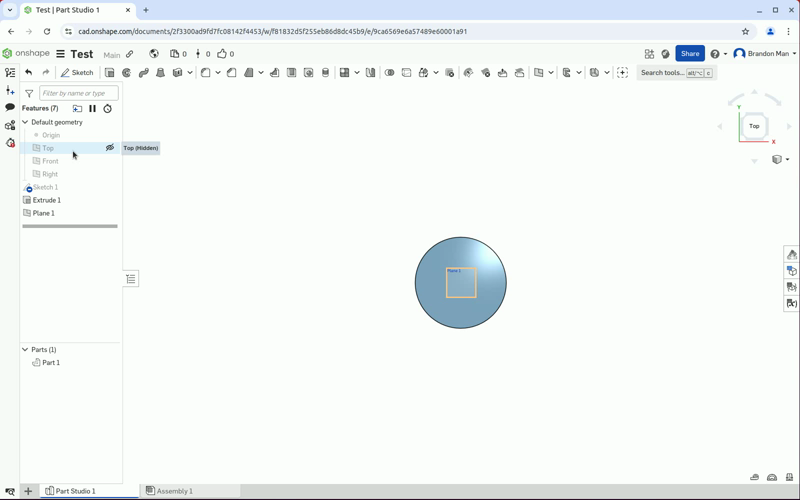
key(shift+s)
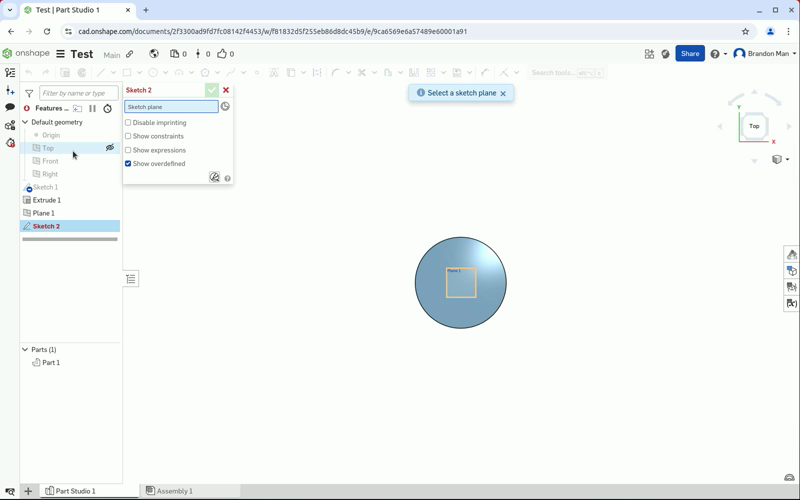
mouse_move(73, 215)
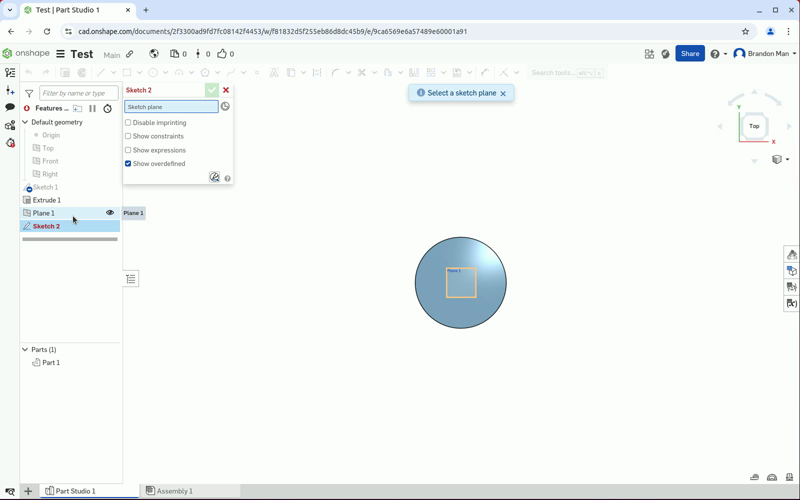
click(73, 215)
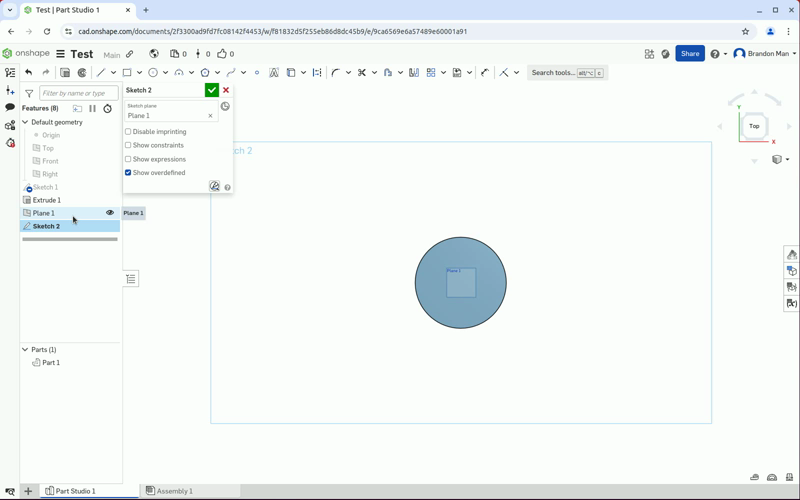
mouse_move(73, 352)
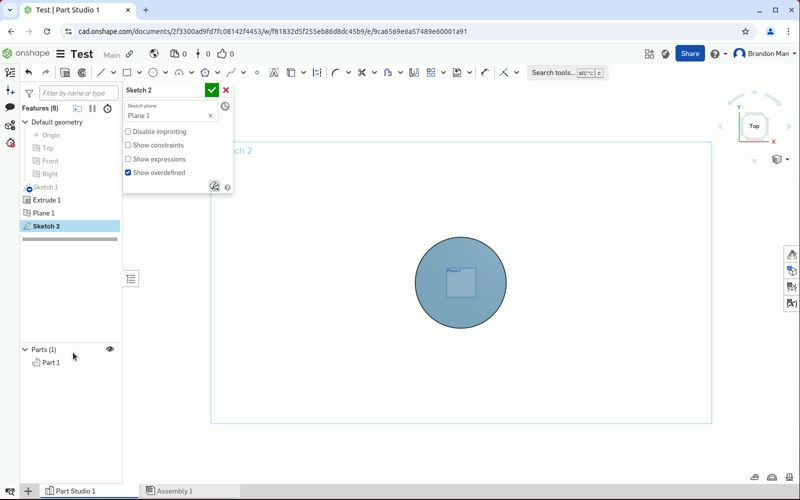
key(y)
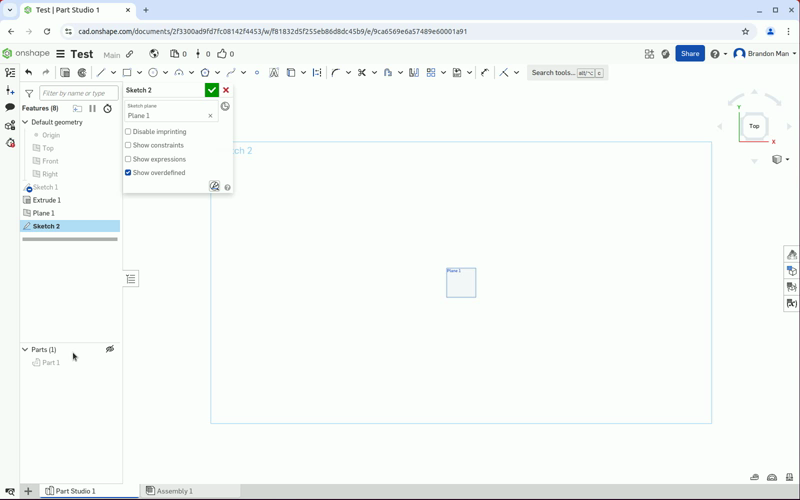
key(c)
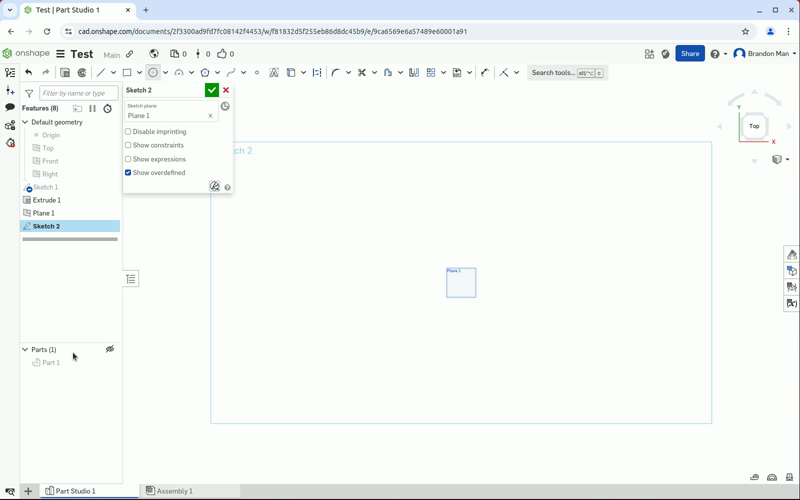
key_down(shift)
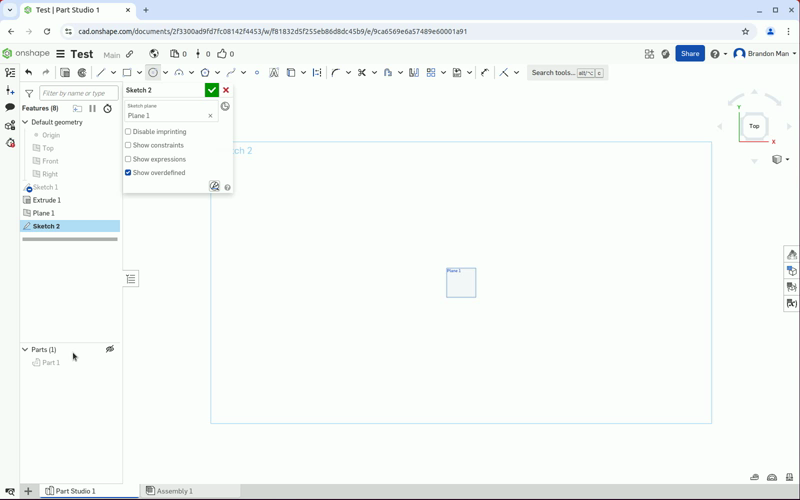
mouse_move(461, 282)
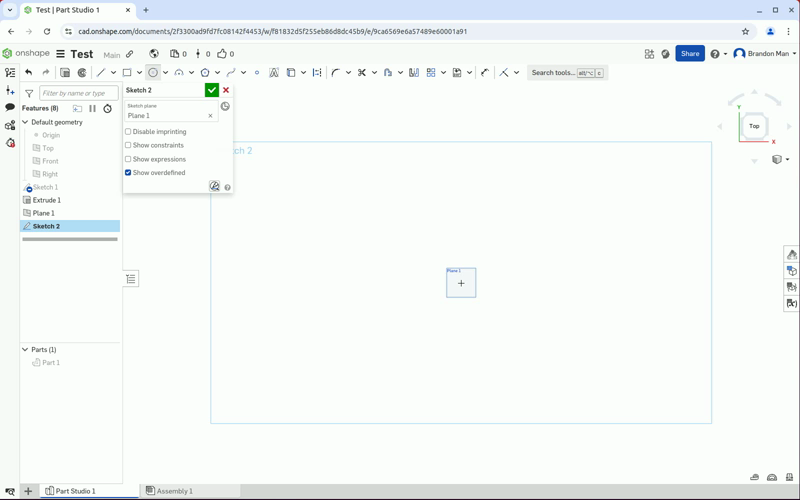
click(461, 282)
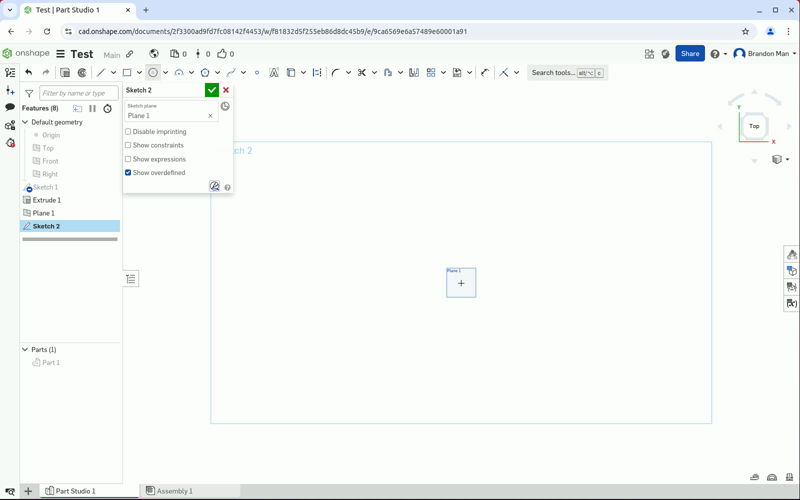
key_up(shift)
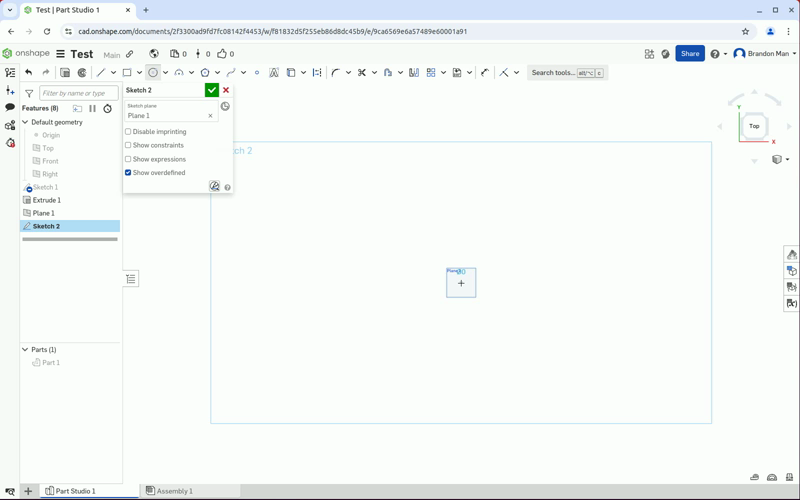
mouse_move(468, 282)
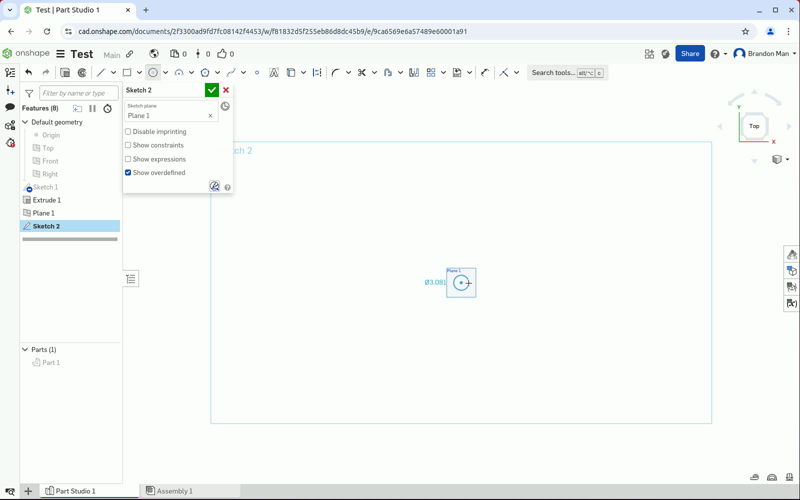
click(468, 282)
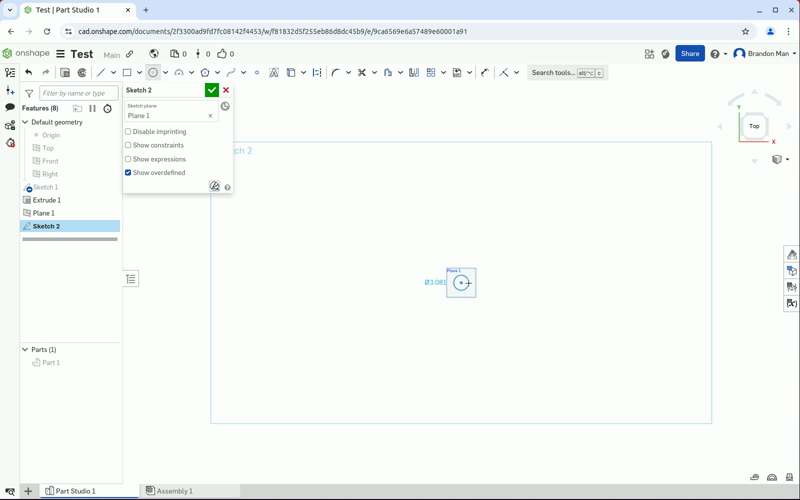
key(esc)
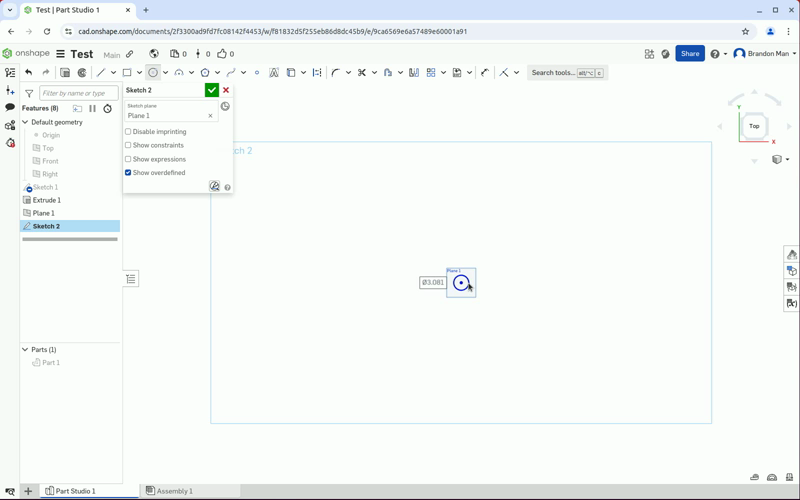
mouse_move(460, 287)
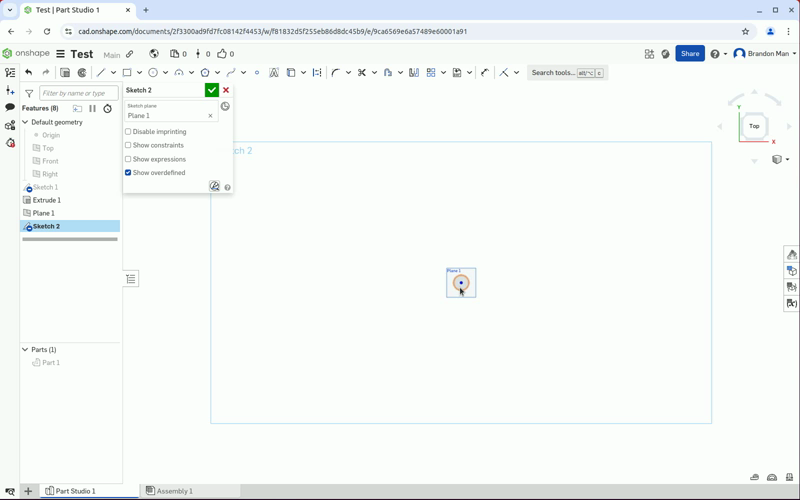
scroll(6)
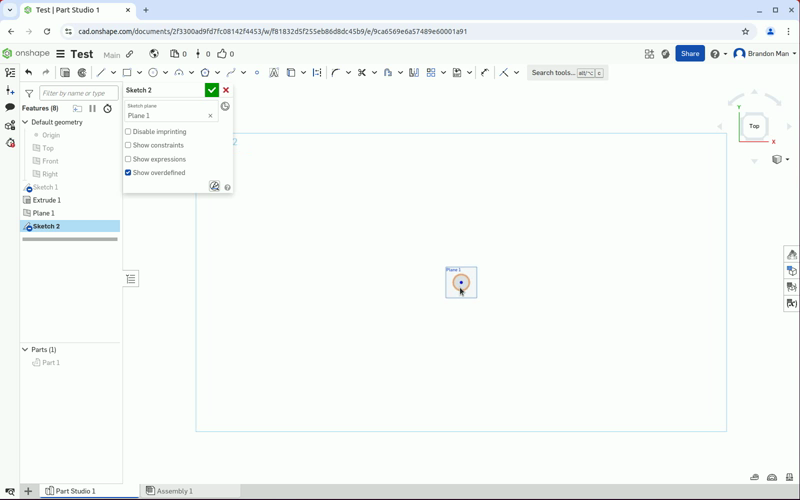
scroll(6)
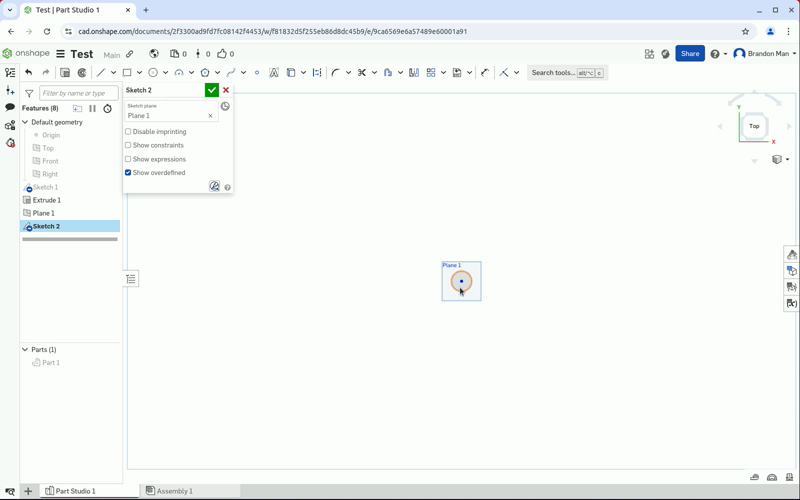
scroll(6)
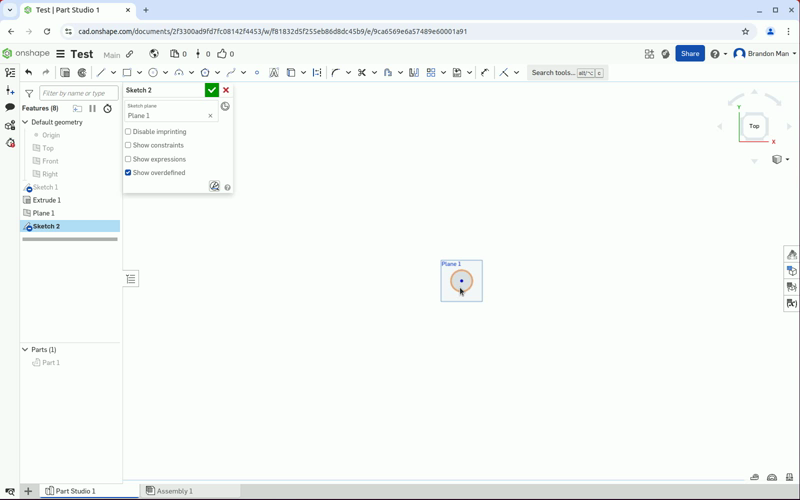
scroll(6)
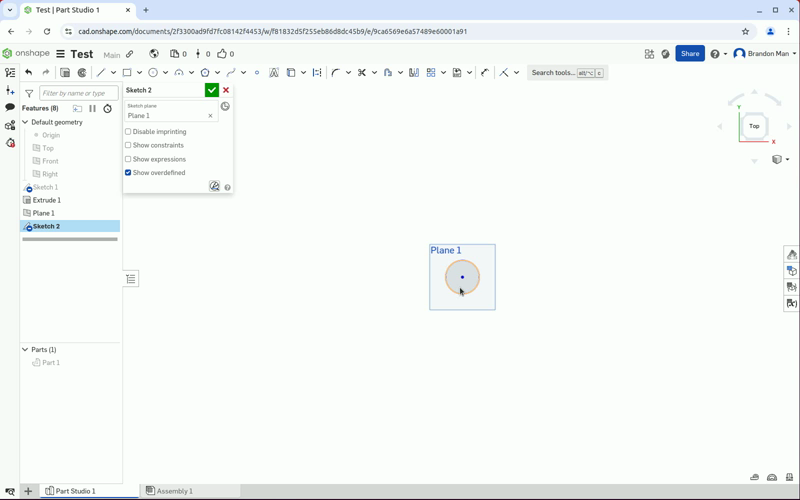
scroll(6)
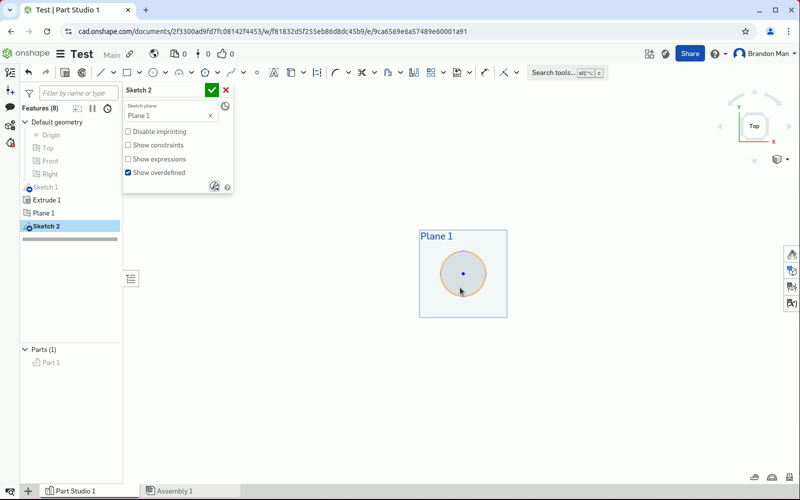
scroll(6)
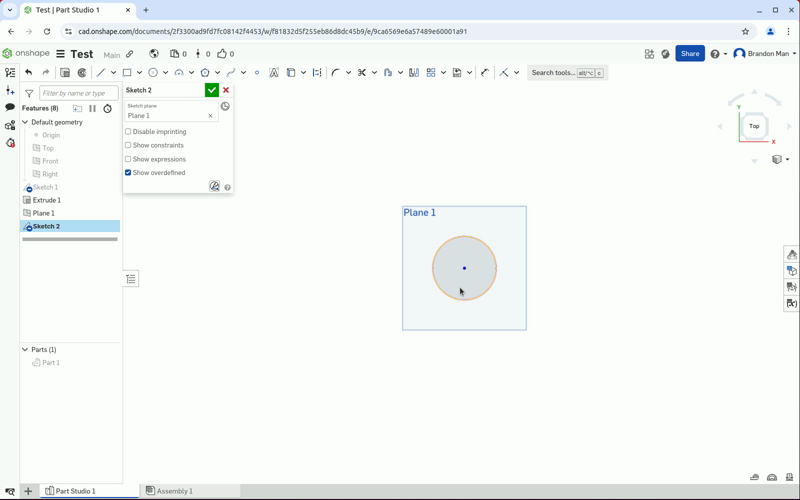
scroll(6)
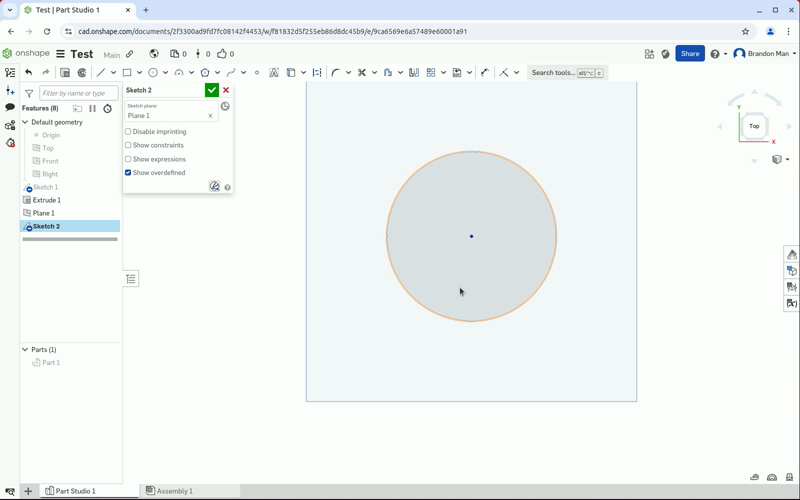
click(460, 287)
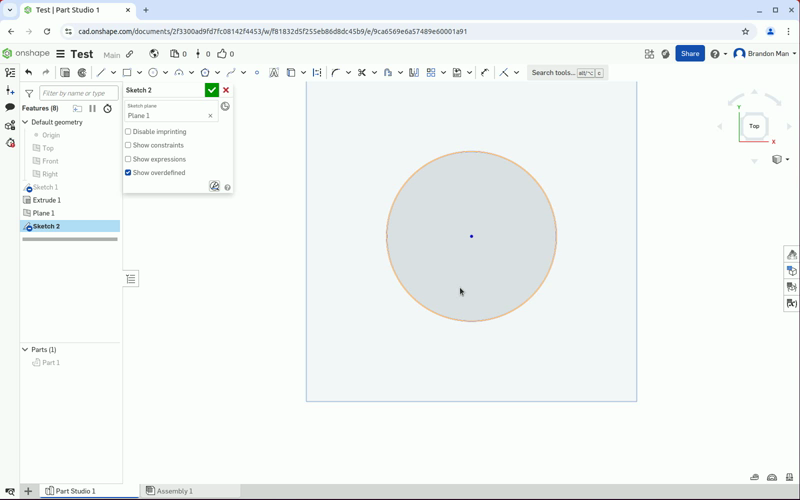
scroll(-6)
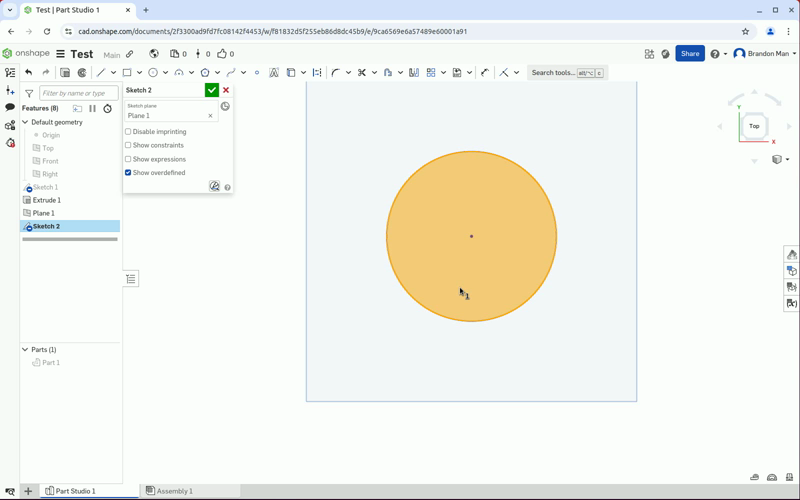
scroll(-6)
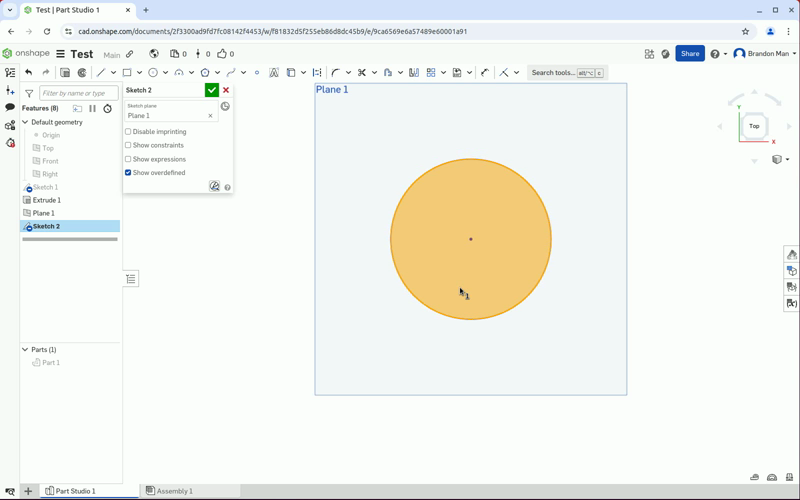
scroll(-6)
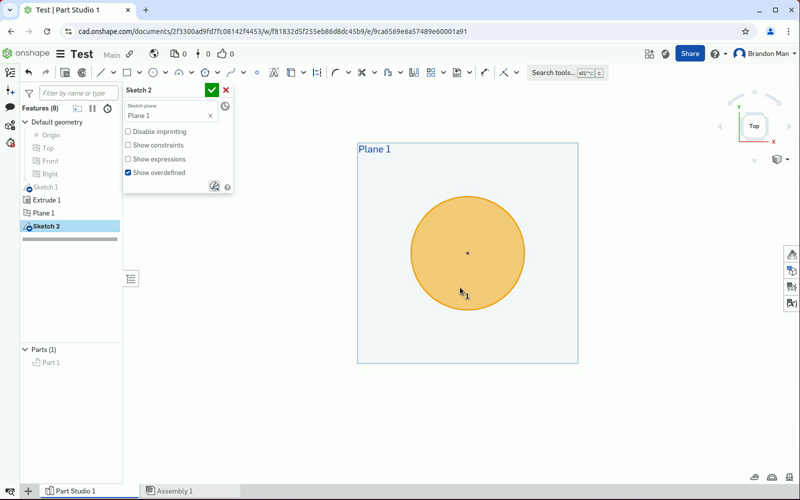
scroll(-6)
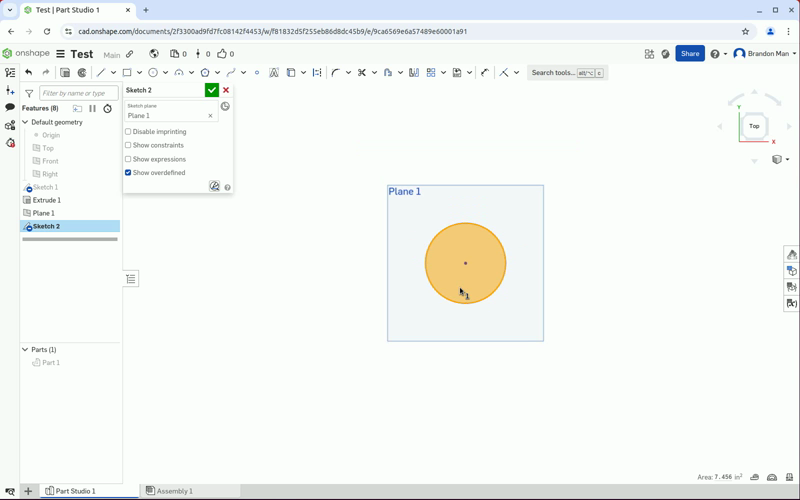
scroll(-6)
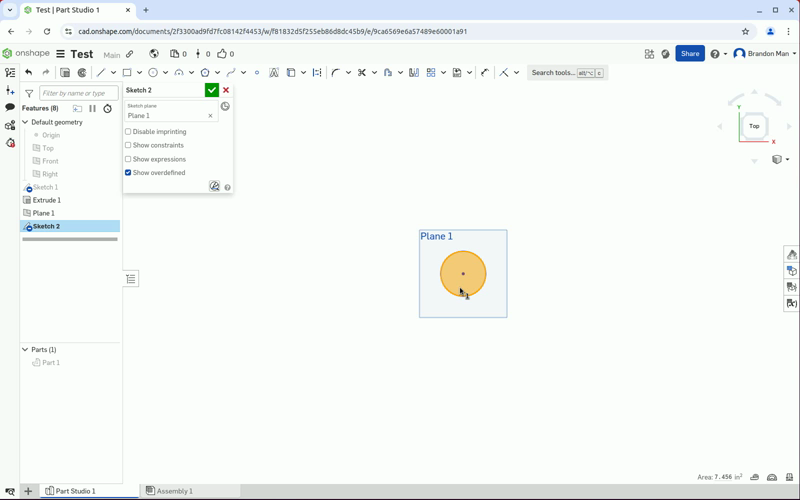
scroll(-6)
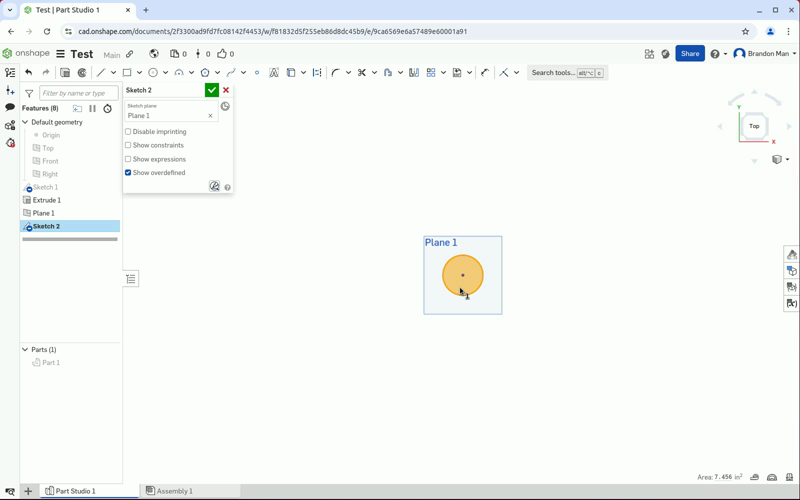
scroll(-6)
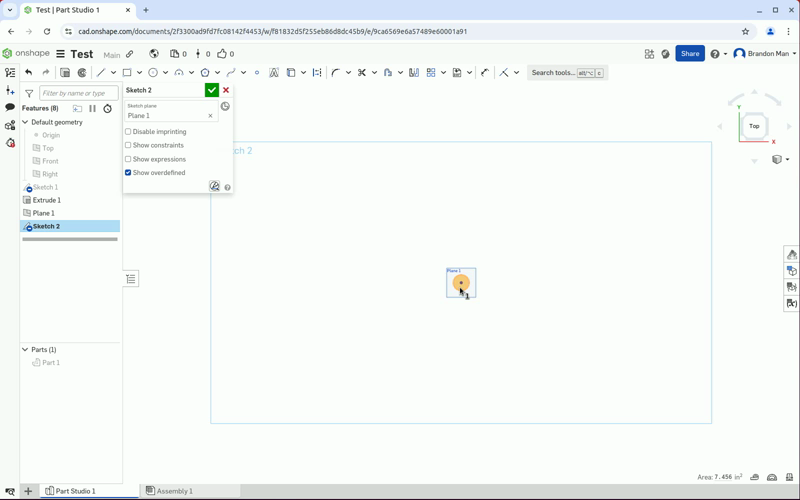
mouse_move(73, 352)
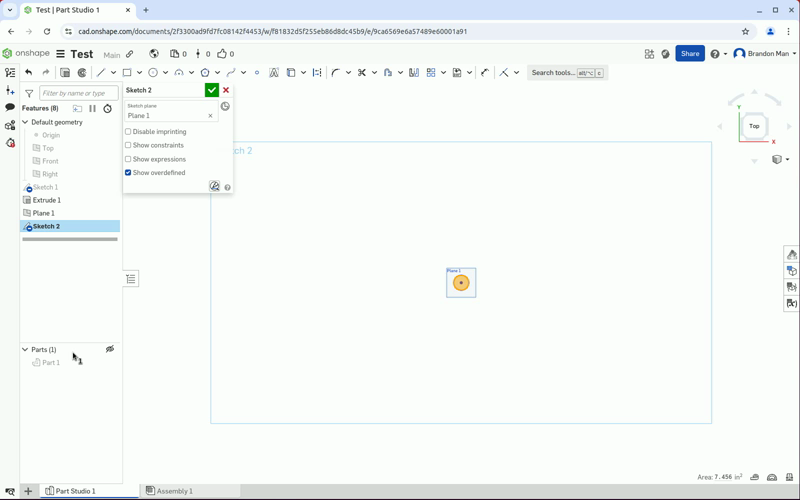
key(shift+y)
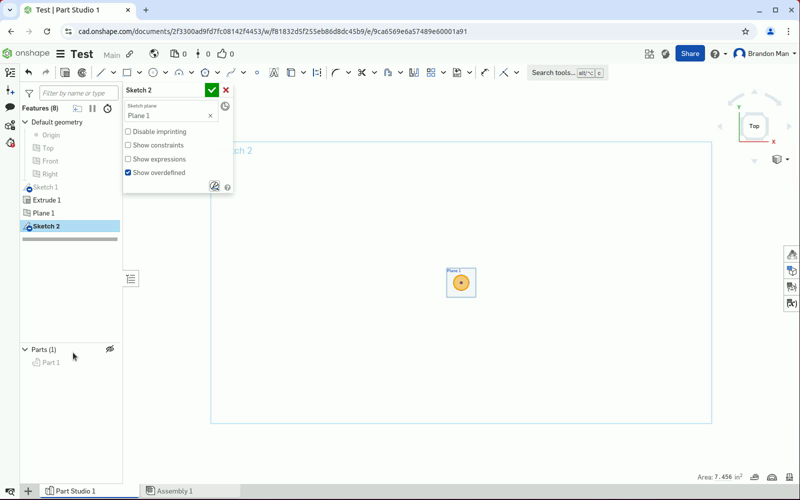
key(shift+e)
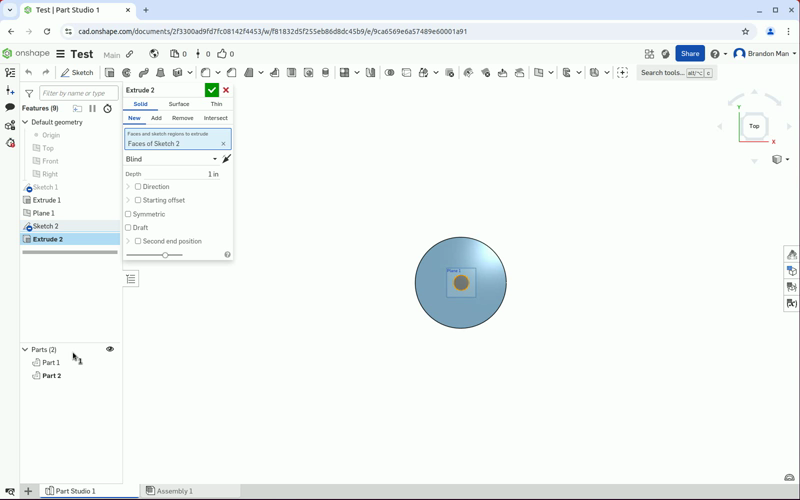
mouse_move(143, 106)
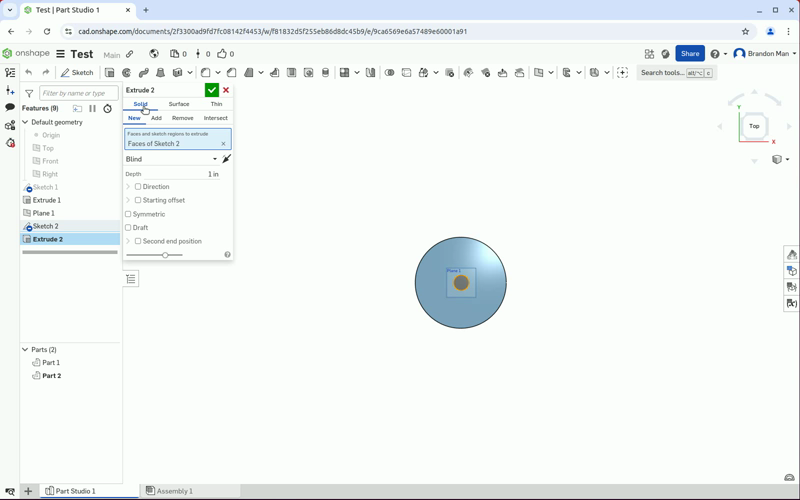
click(143, 106)
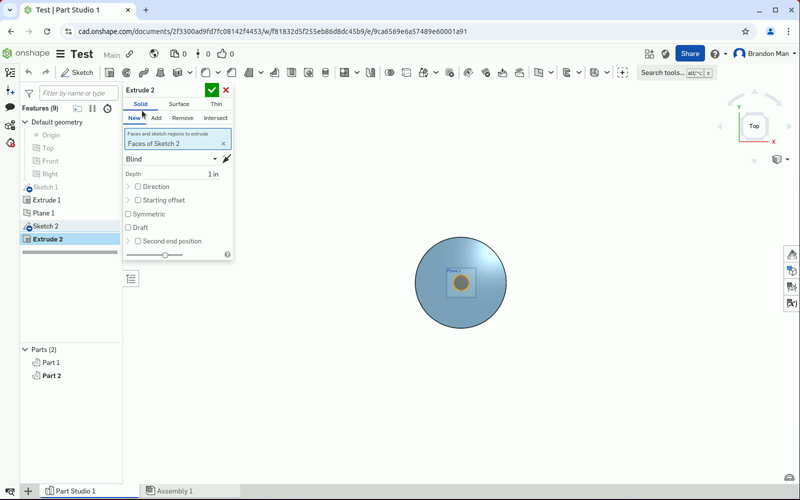
mouse_move(137, 120)
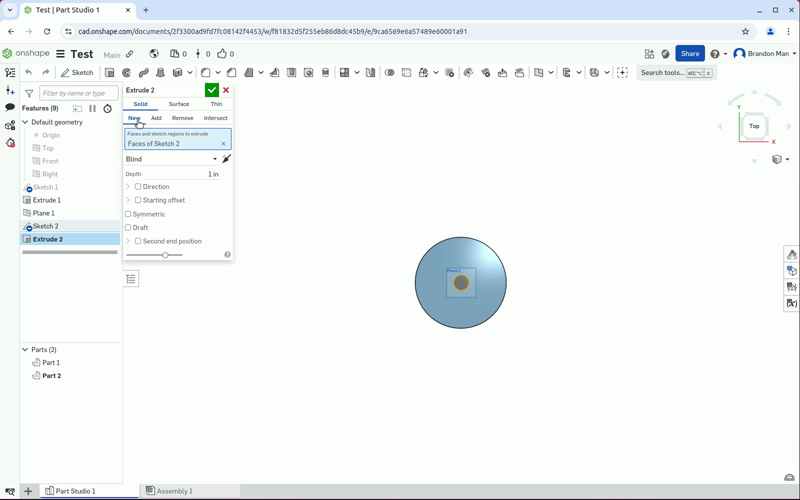
click(137, 120)
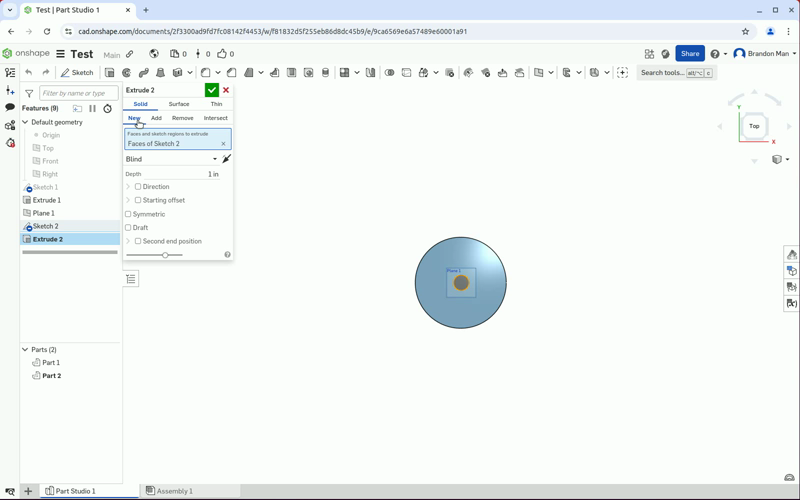
key(tab, 4)
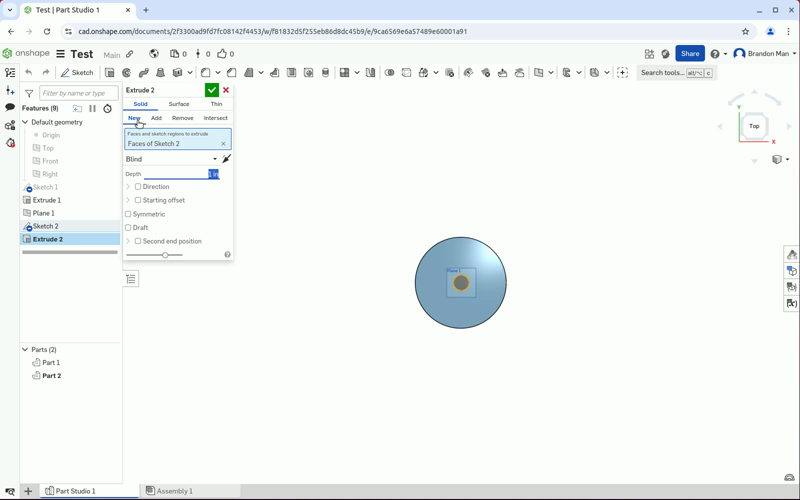
text(6.258)
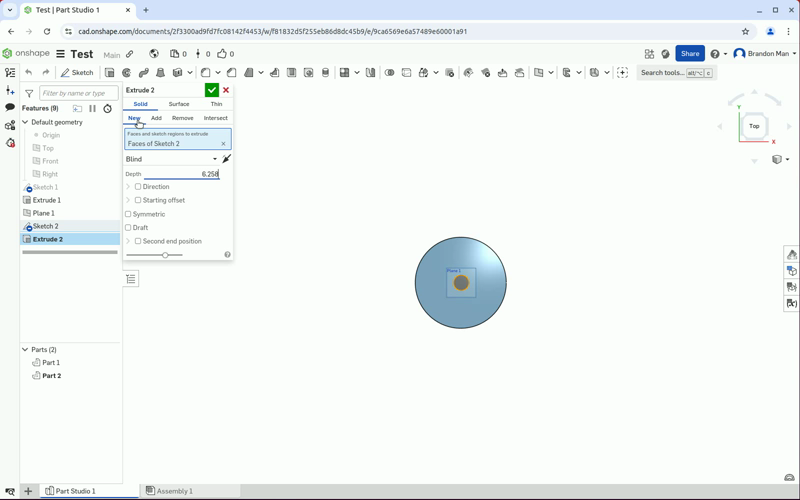
key(enter)
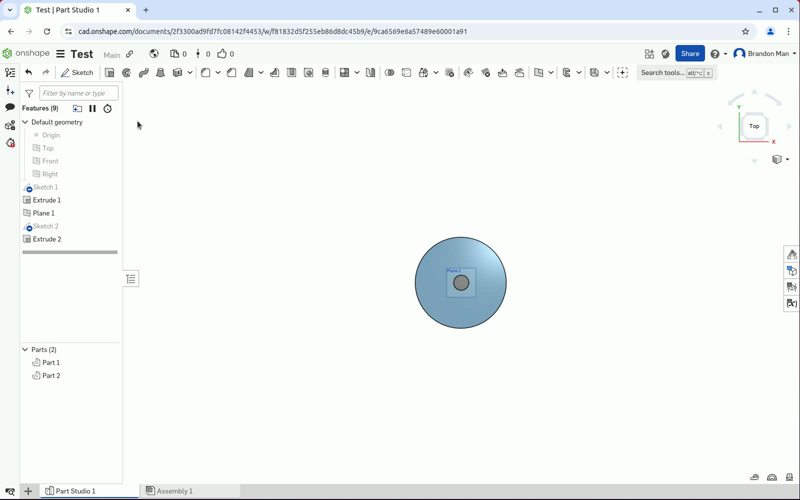
key(shift+h)
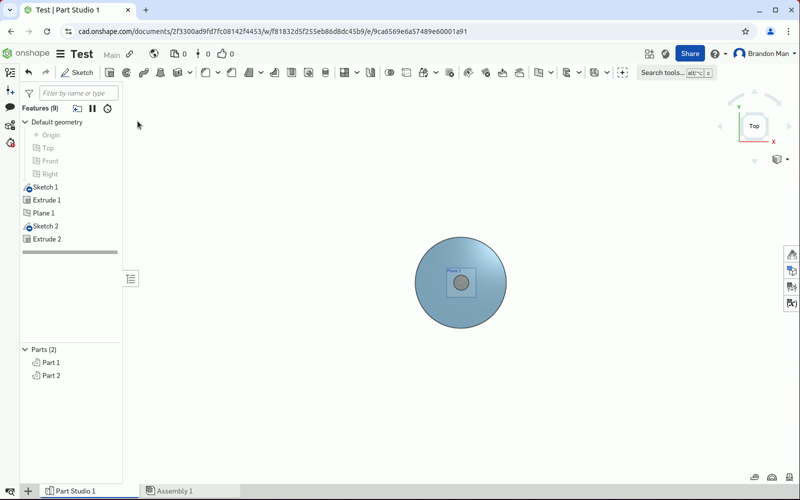
key(shift+h)
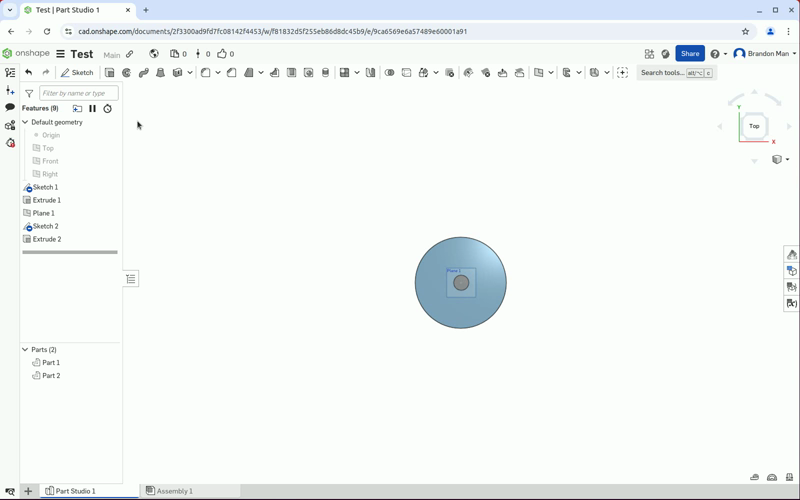
key(shift+7)
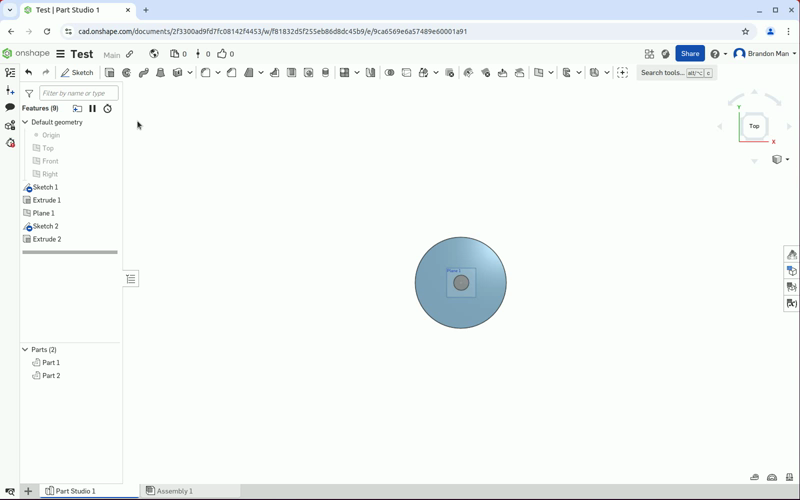
key(up, 3)
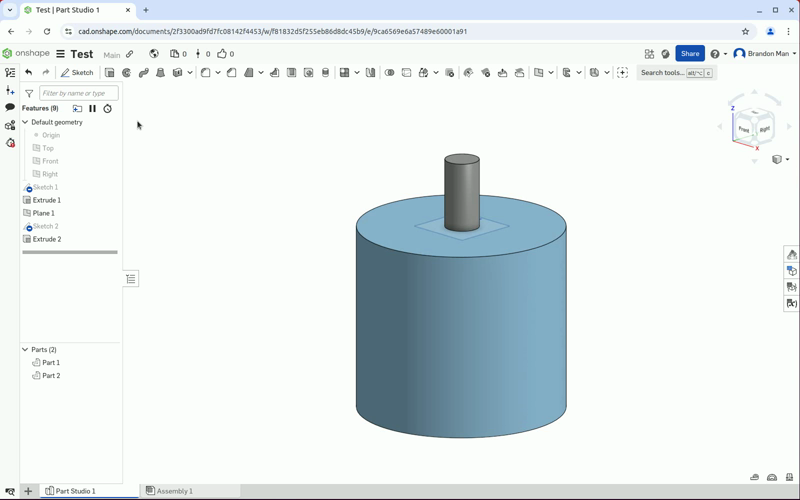
key(left, 3)
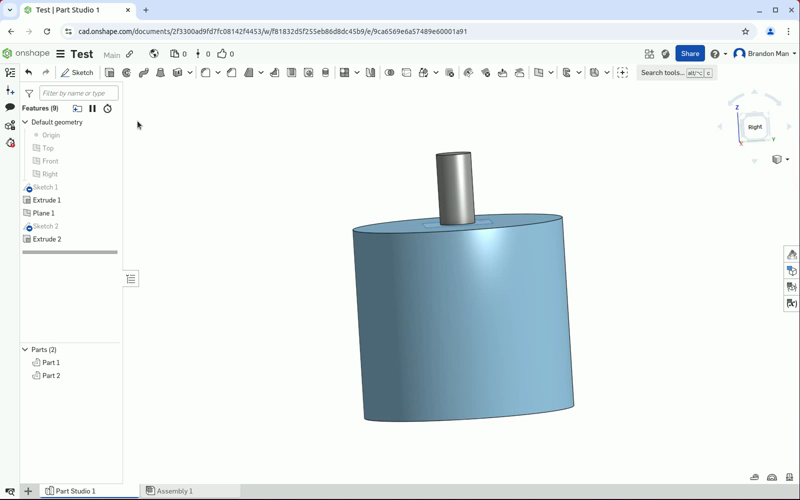
key(right, 3)
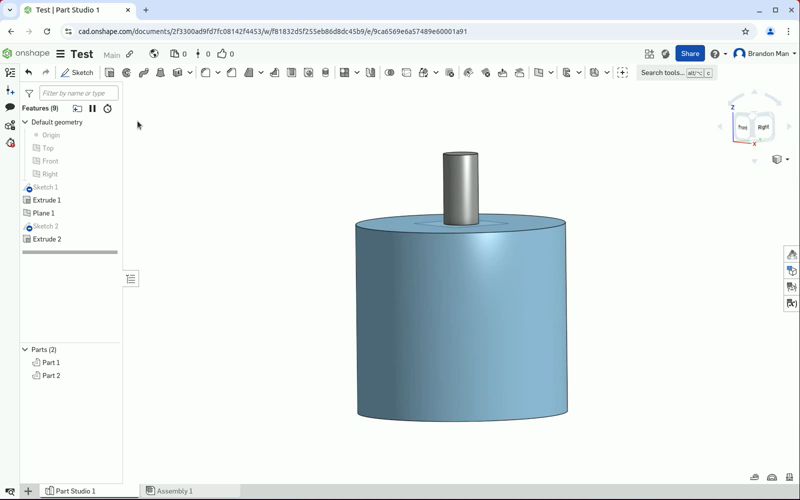
key(down, 3)
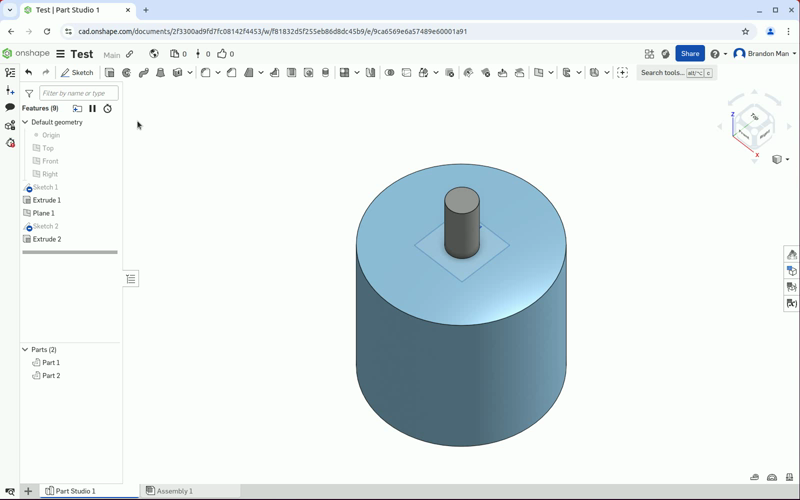
mouse_move(73, 189)
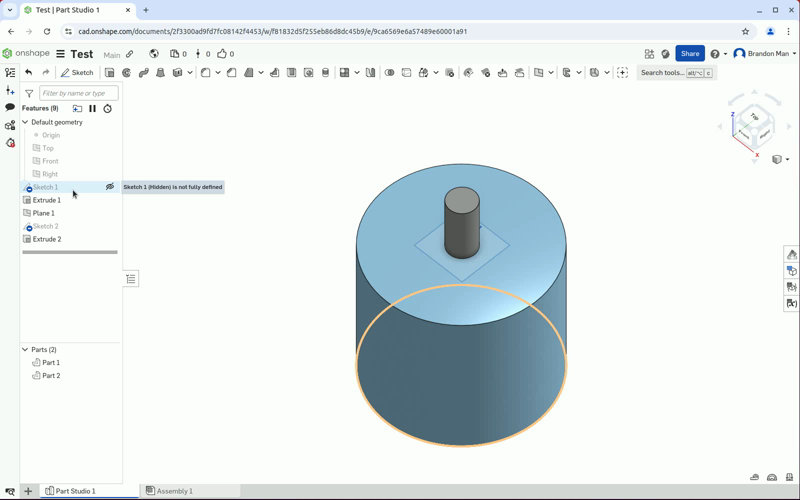
click(73, 189)